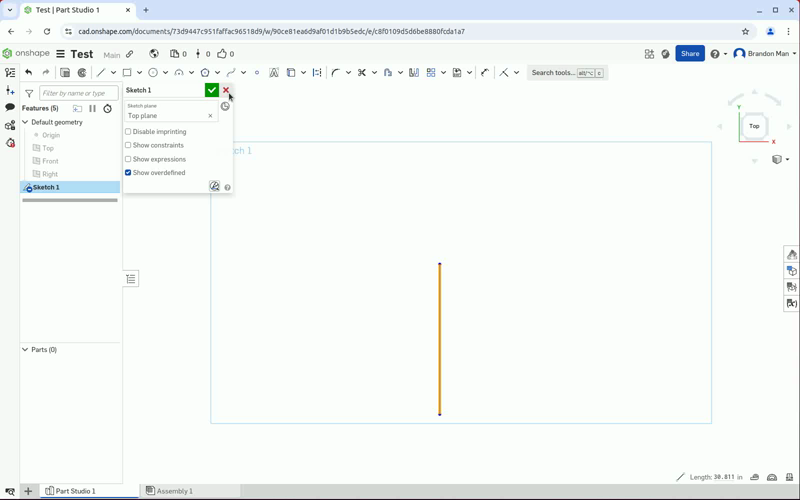
key(shift+h)
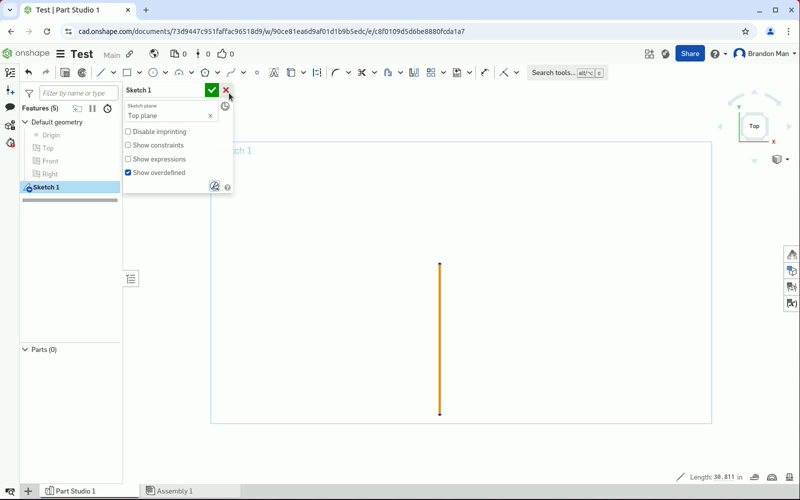
key(shift+s)
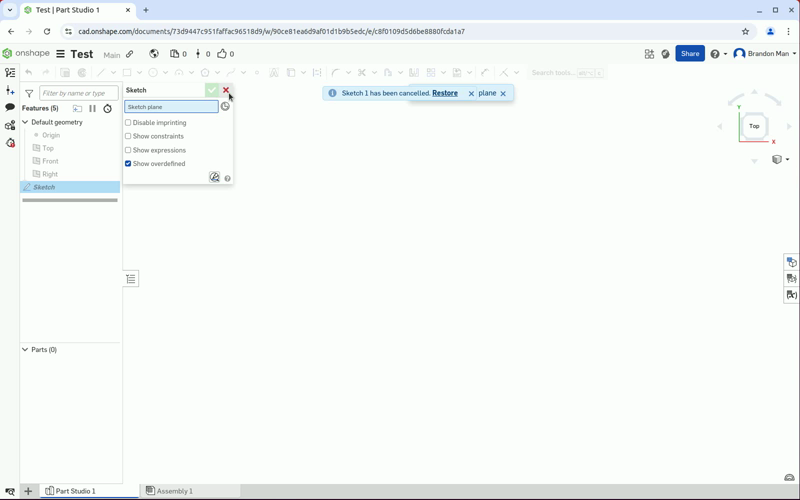
mouse_move(73, 150)
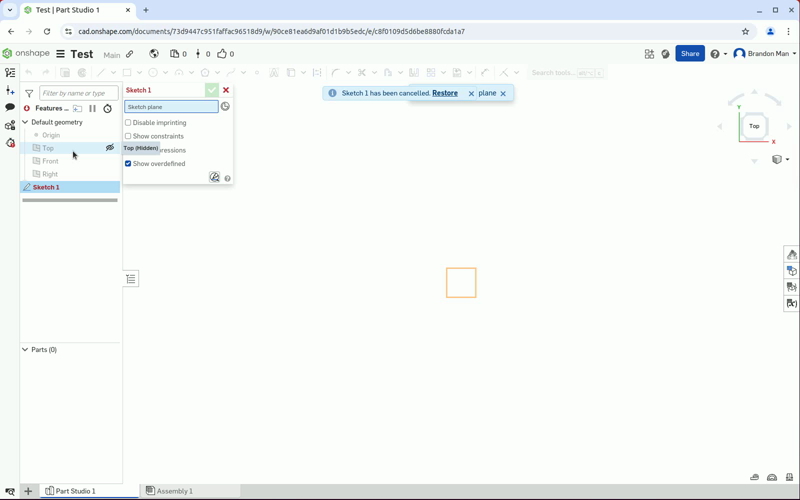
click(73, 150)
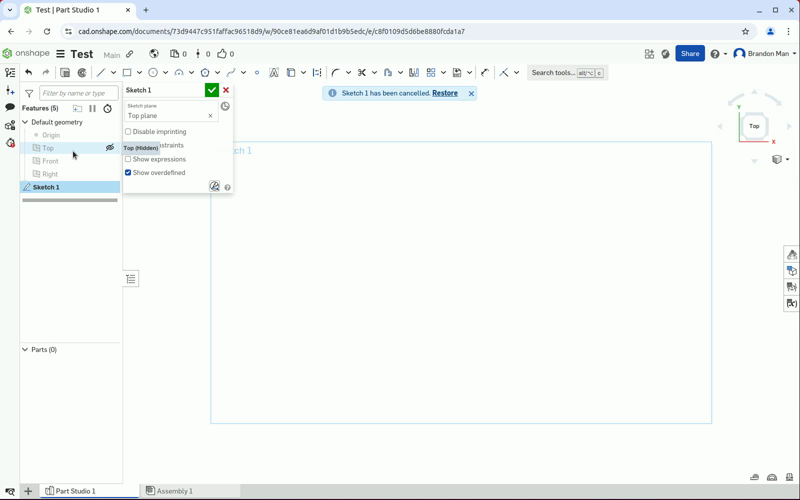
mouse_move(73, 352)
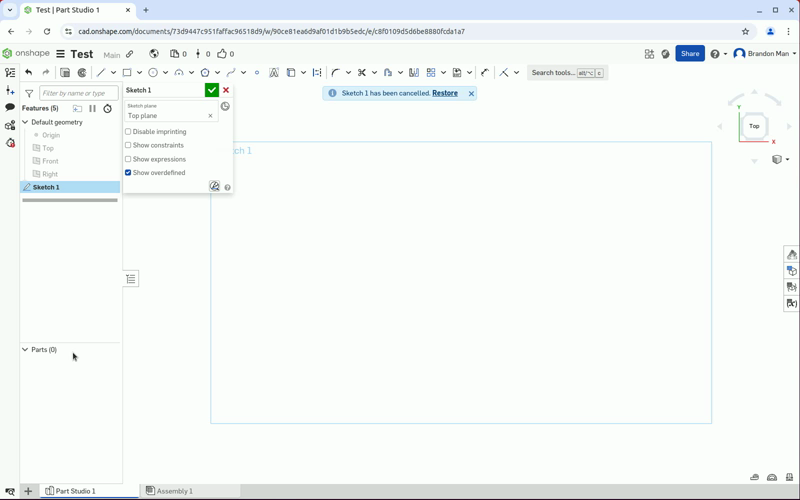
key(y)
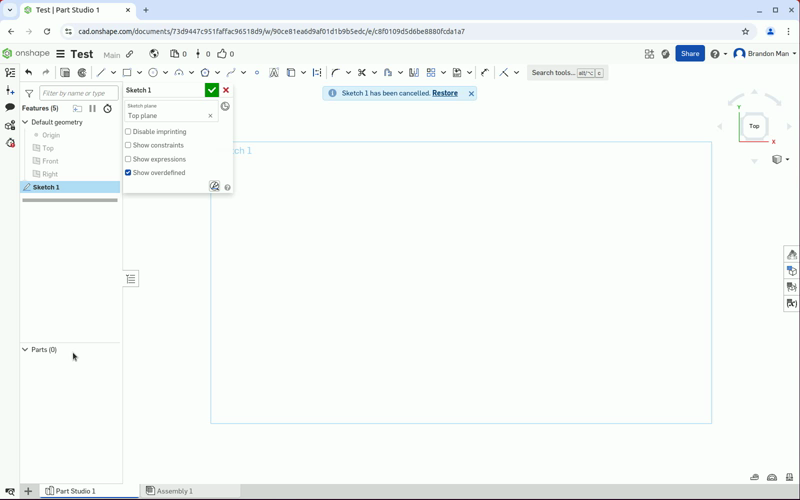
key(l)
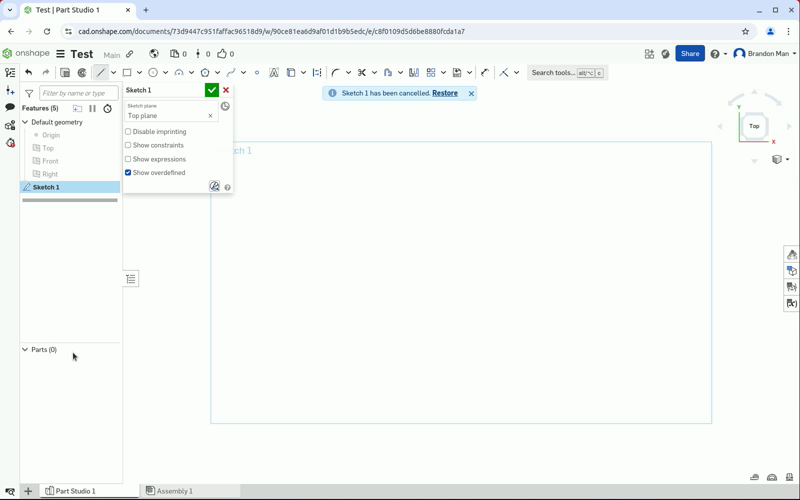
key_down(shift)
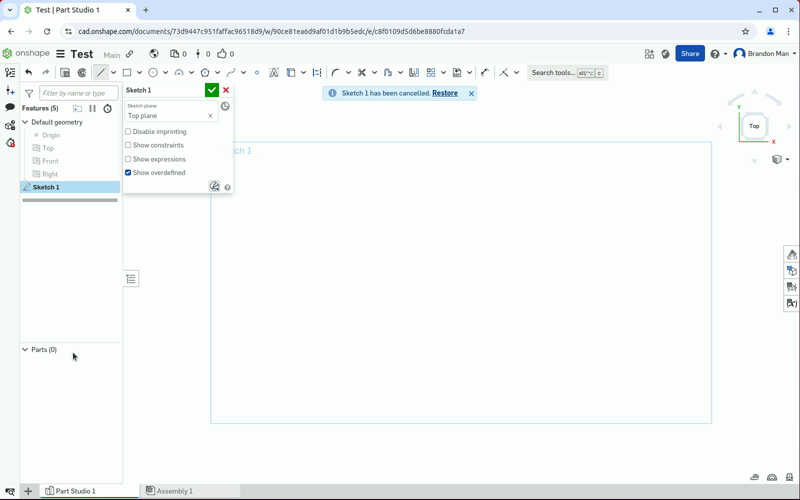
mouse_move(404, 380)
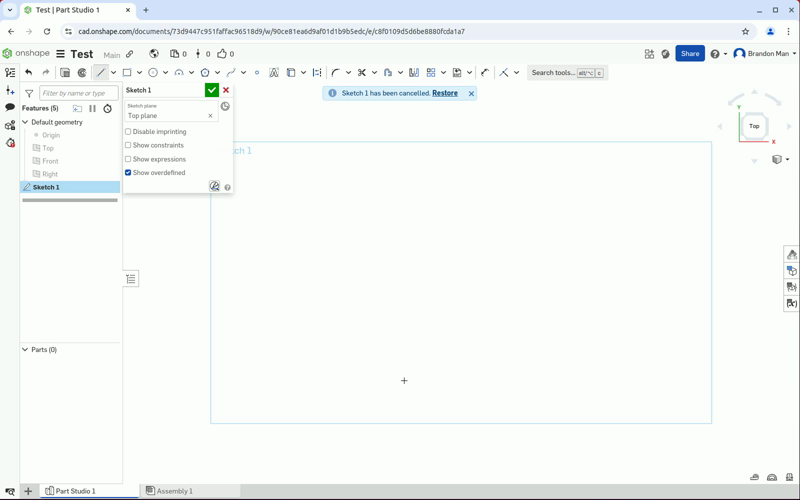
click(404, 380)
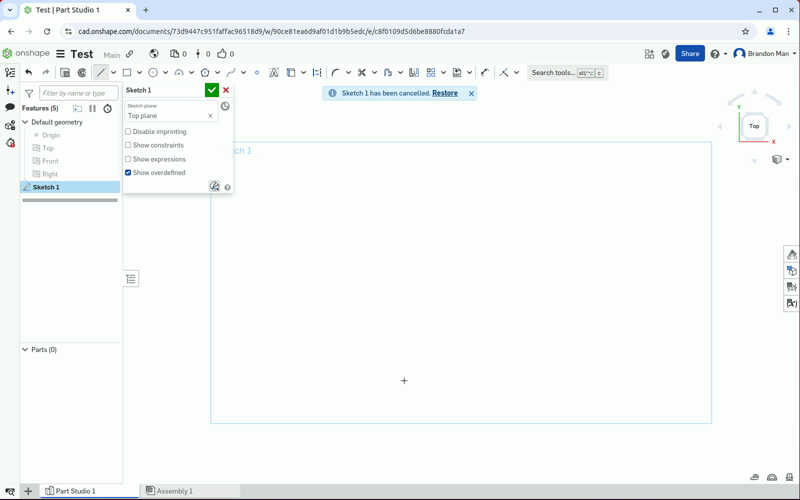
key_up(shift)
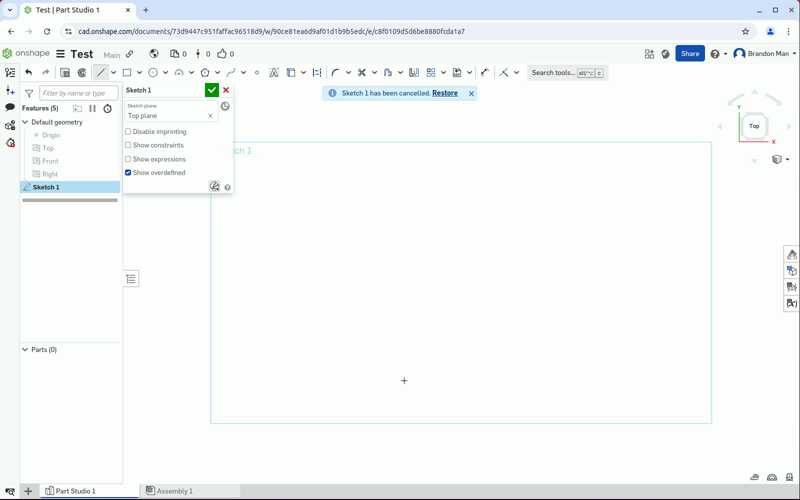
key_down(shift)
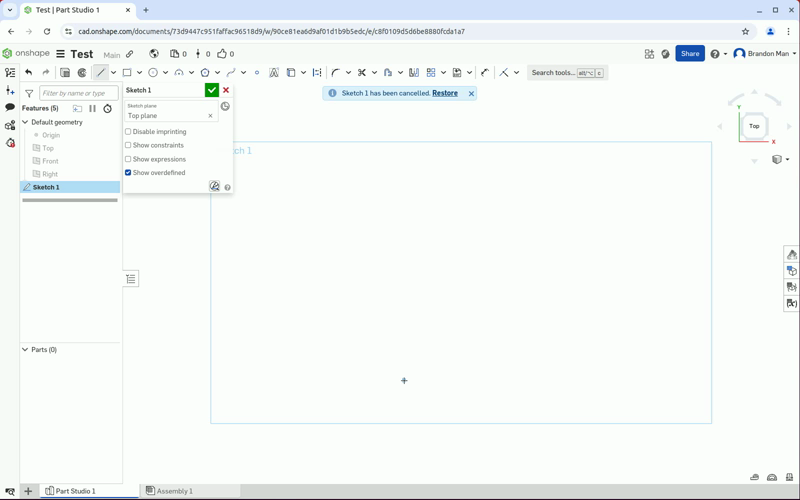
mouse_move(571, 282)
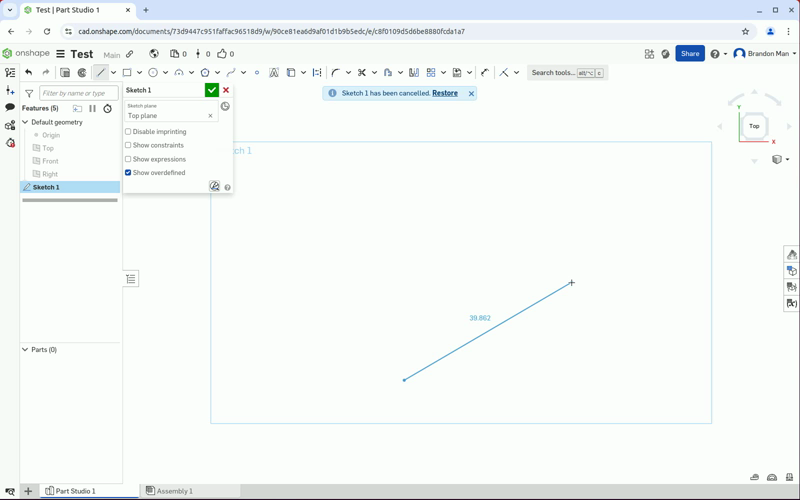
click(571, 282)
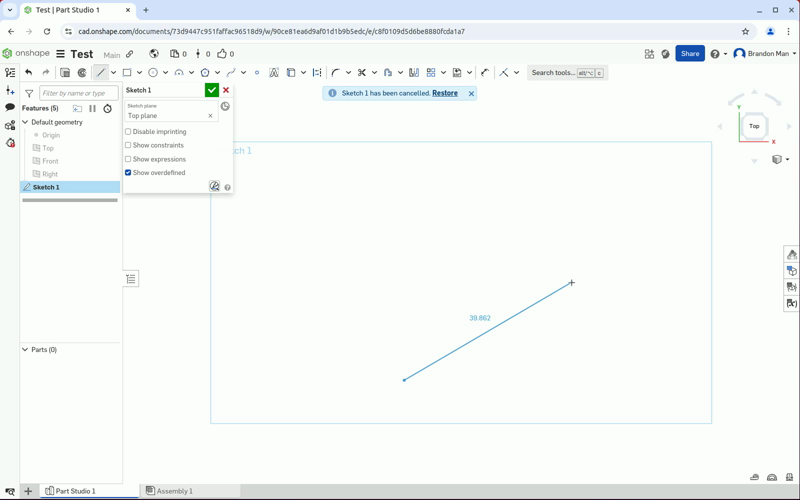
key_up(shift)
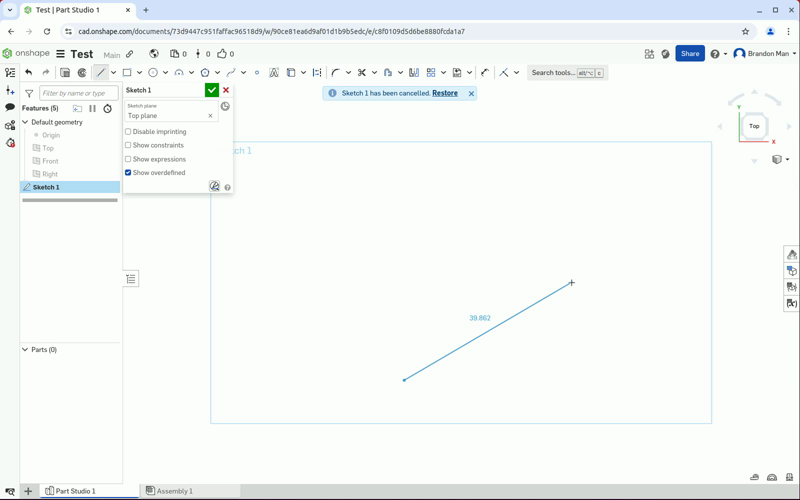
key_down(shift)
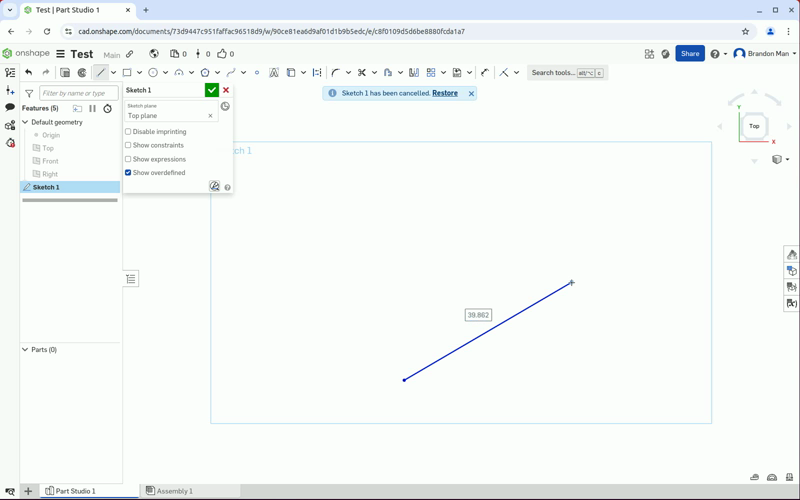
mouse_move(404, 186)
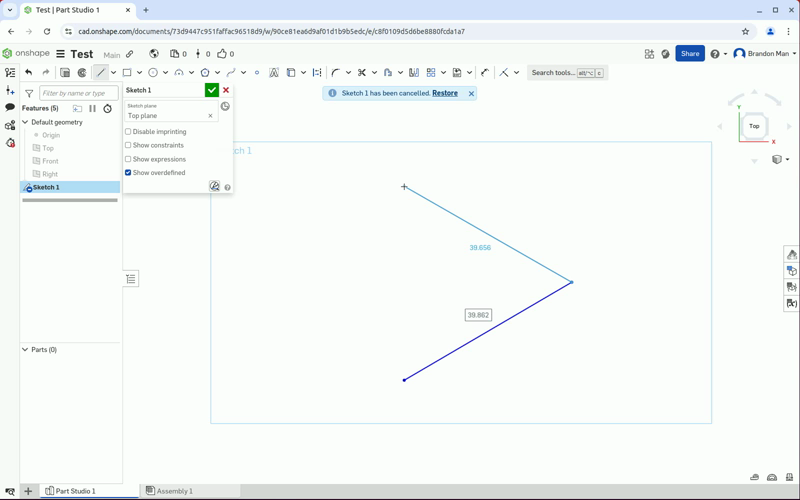
click(404, 186)
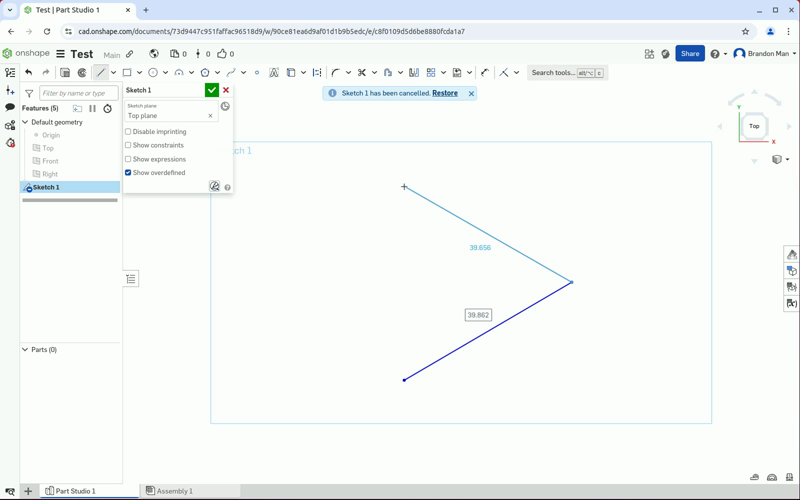
key_up(shift)
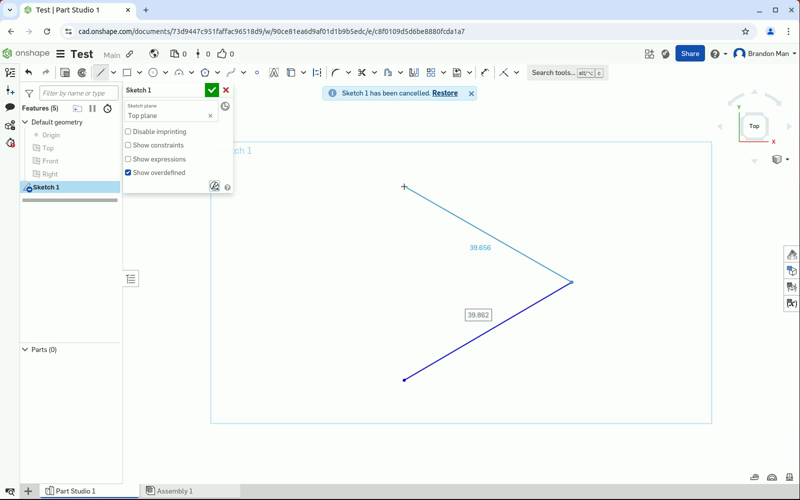
key_down(shift)
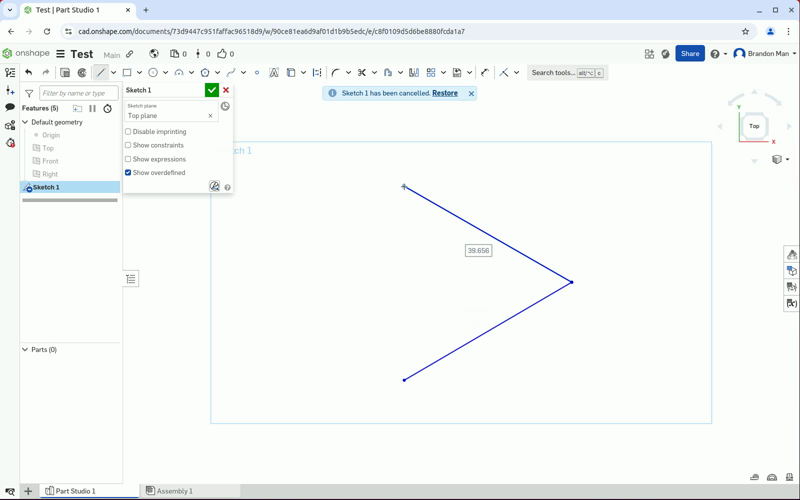
mouse_move(404, 380)
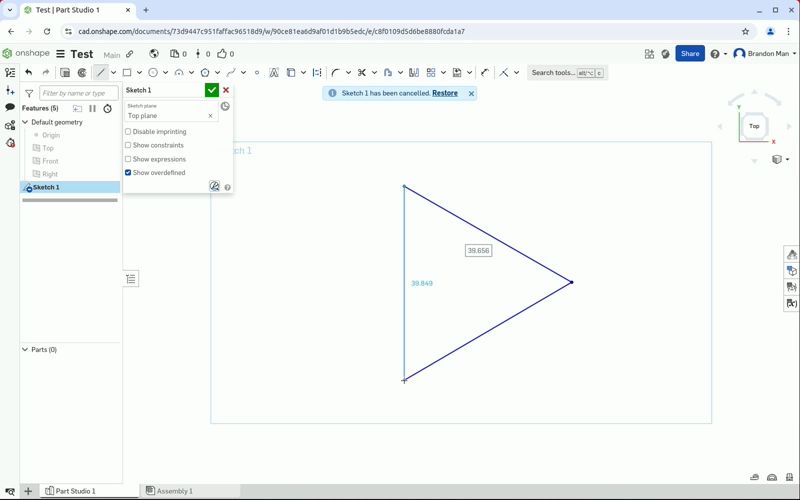
key_up(shift)
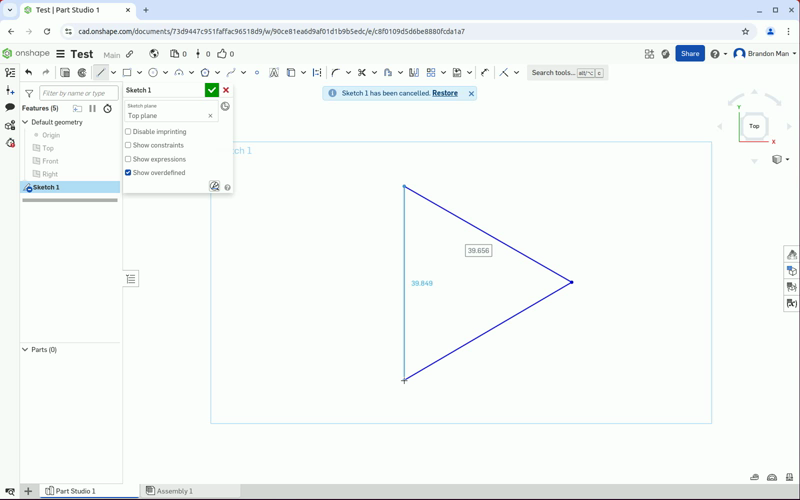
click(404, 380)
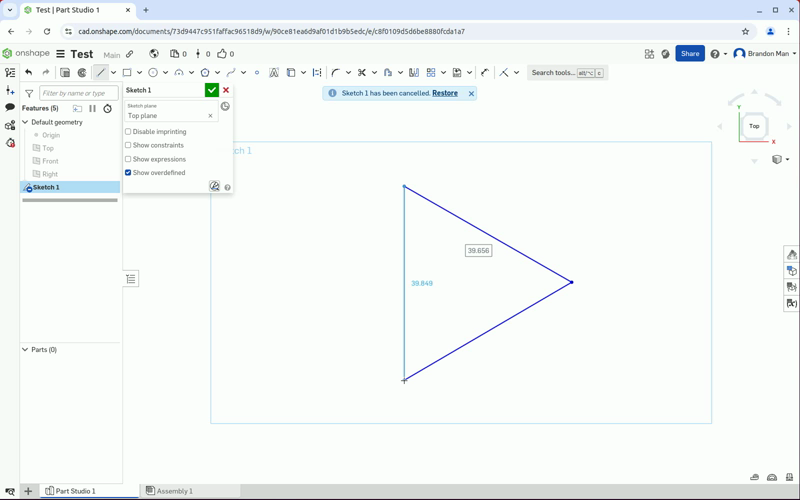
key(esc)
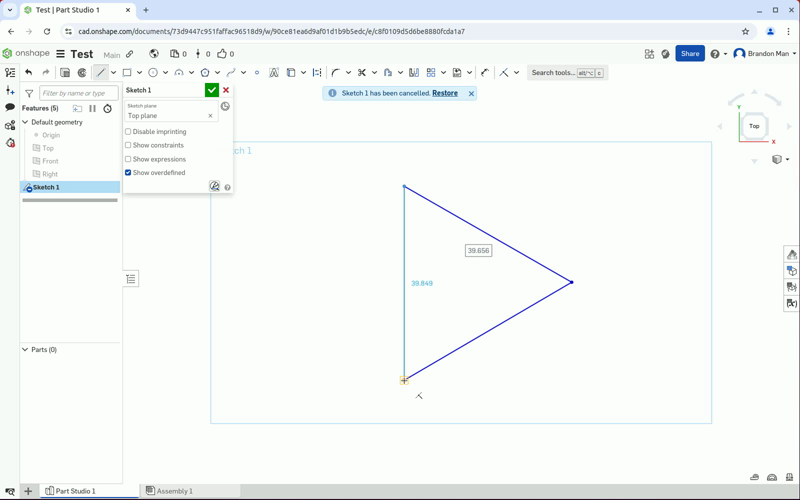
mouse_move(433, 340)
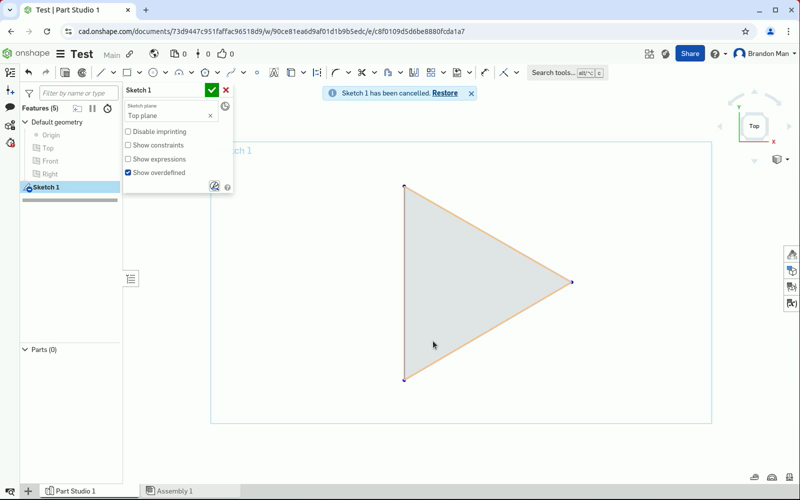
click(433, 340)
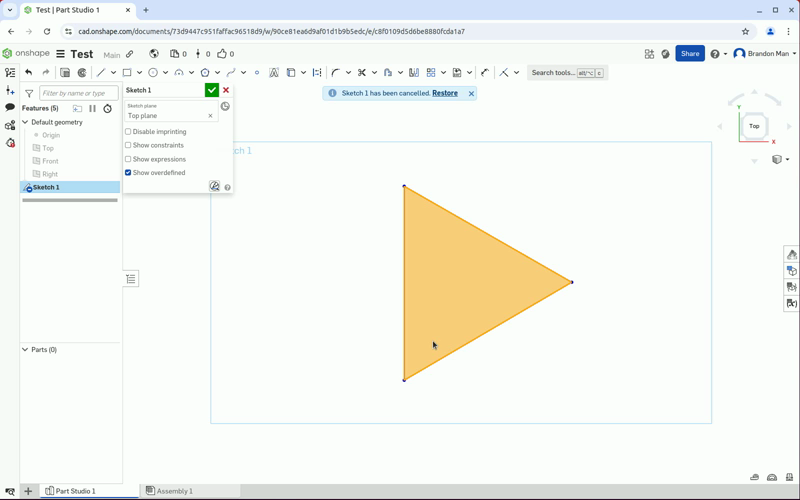
mouse_move(73, 352)
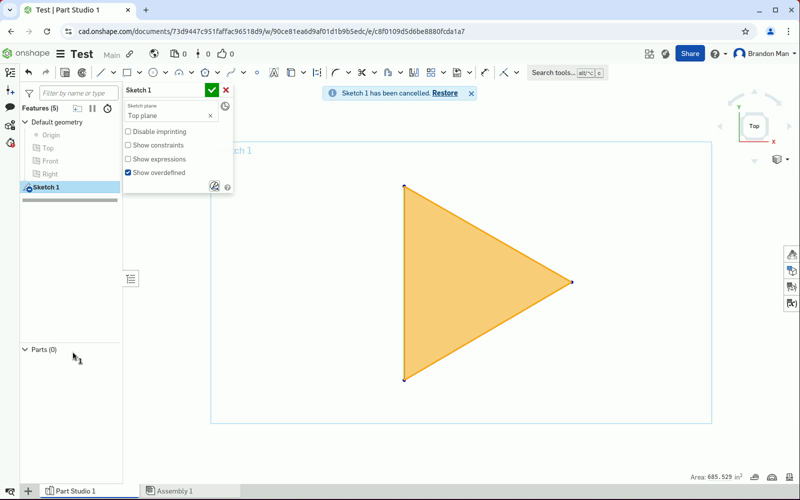
key(shift+y)
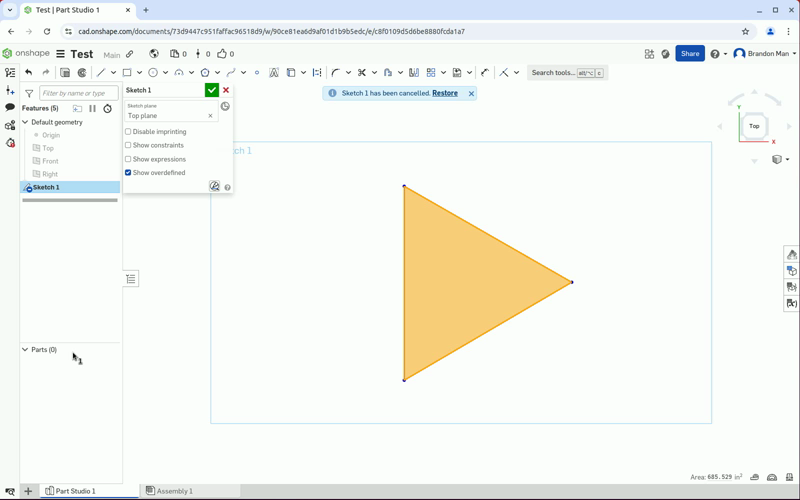
key(shift+e)
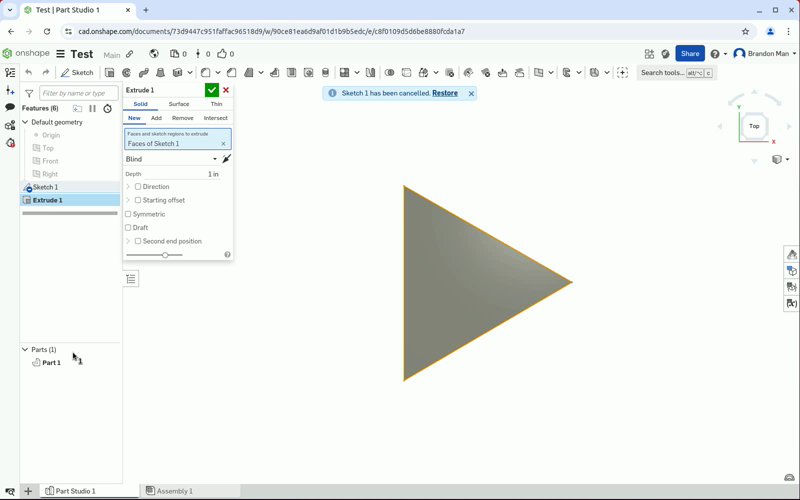
mouse_move(143, 106)
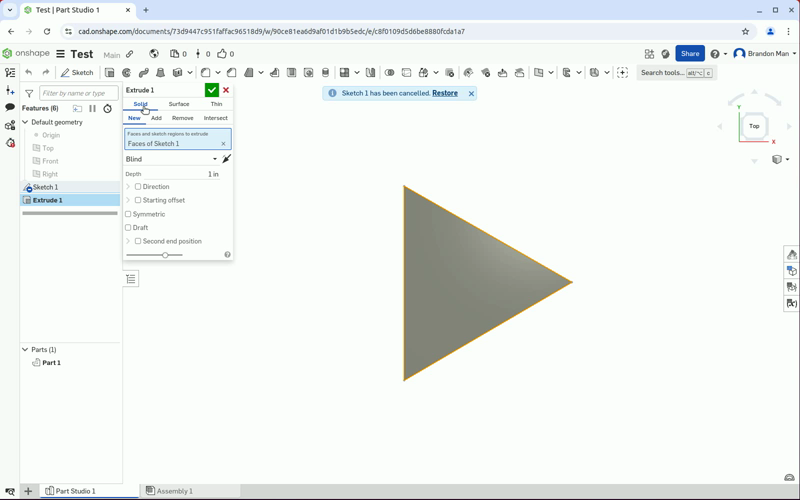
click(143, 106)
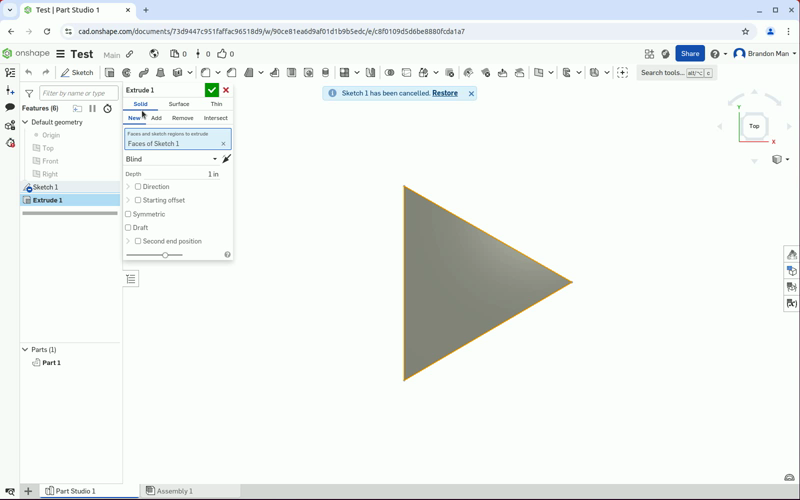
mouse_move(137, 120)
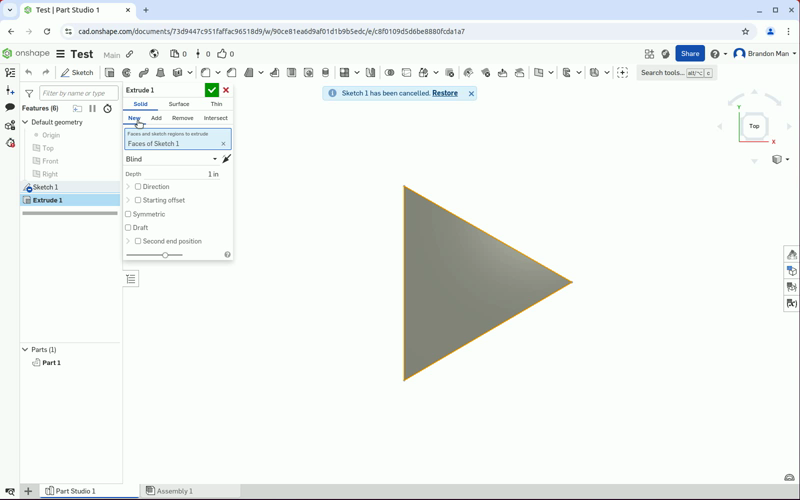
click(137, 120)
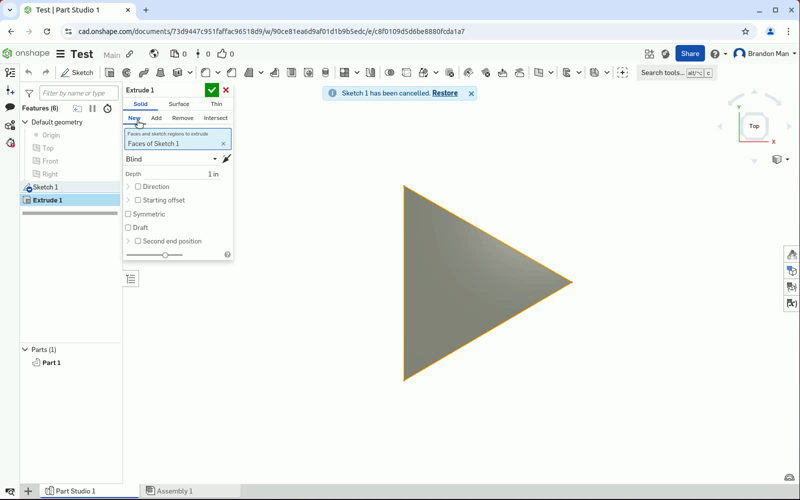
key(tab, 4)
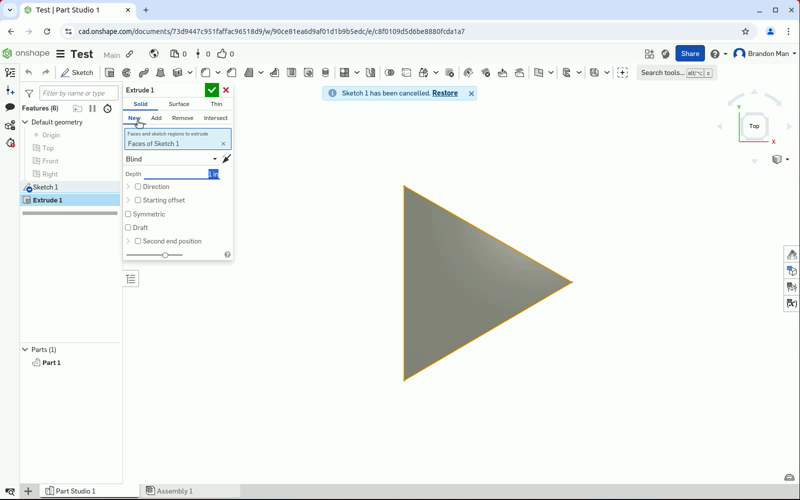
text(4.333)
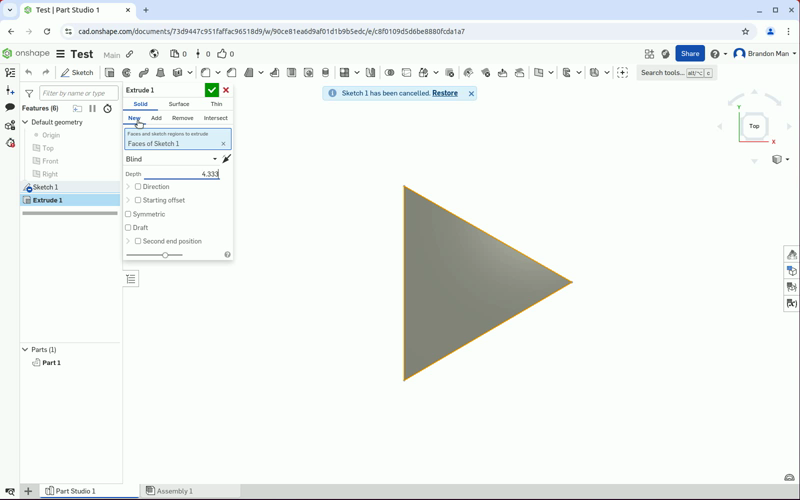
key(enter)
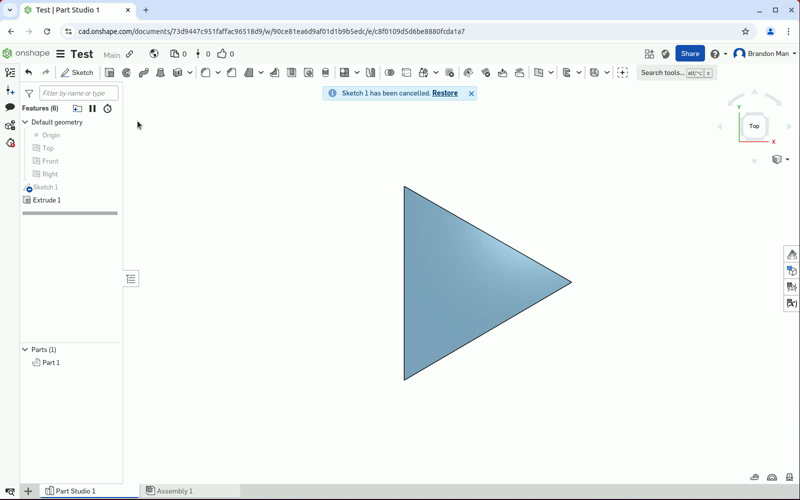
key(shift+h)
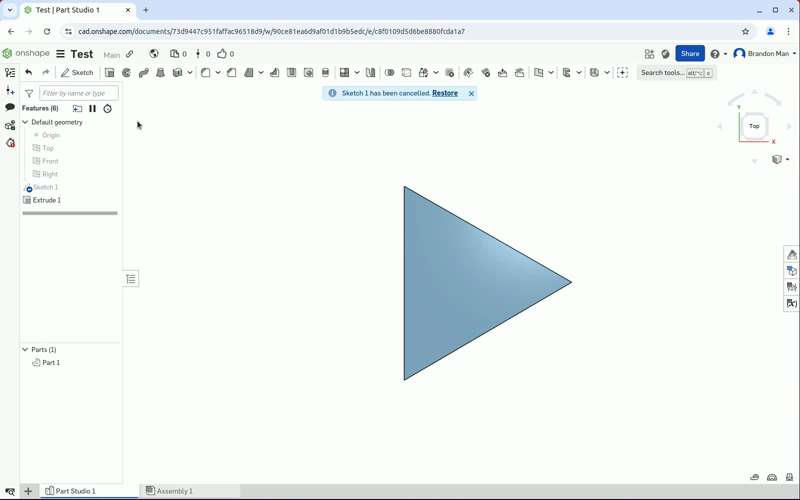
key(shift+h)
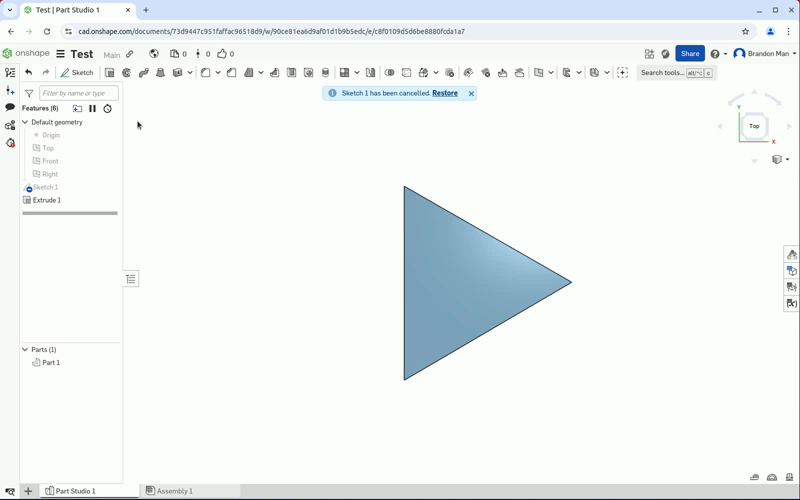
mouse_move(73, 189)
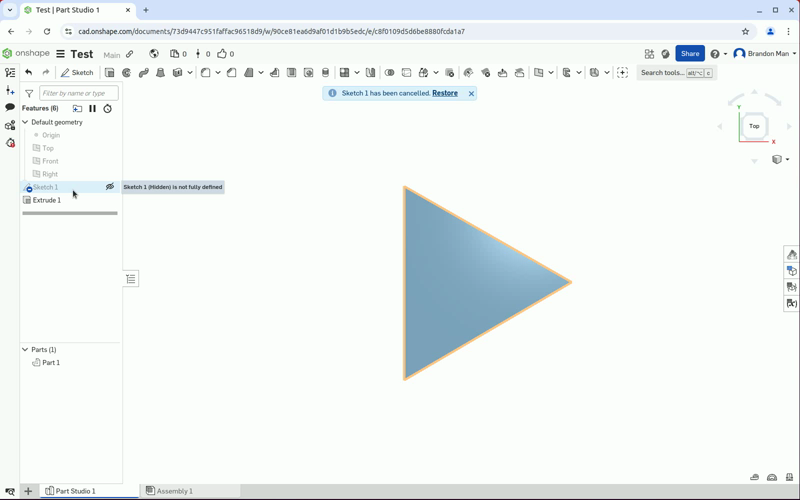
click(73, 189)
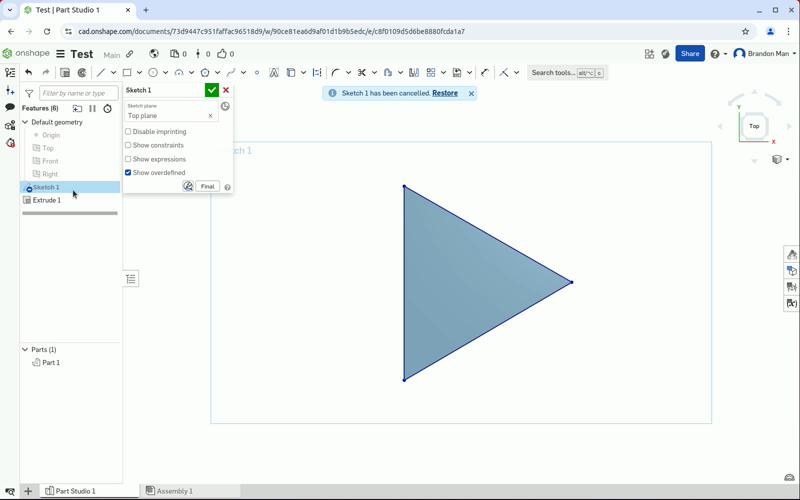
mouse_move(229, 92)
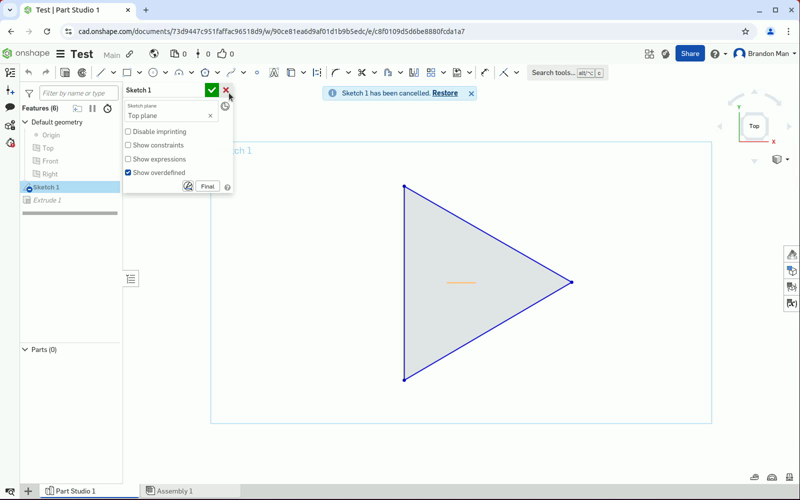
click(229, 92)
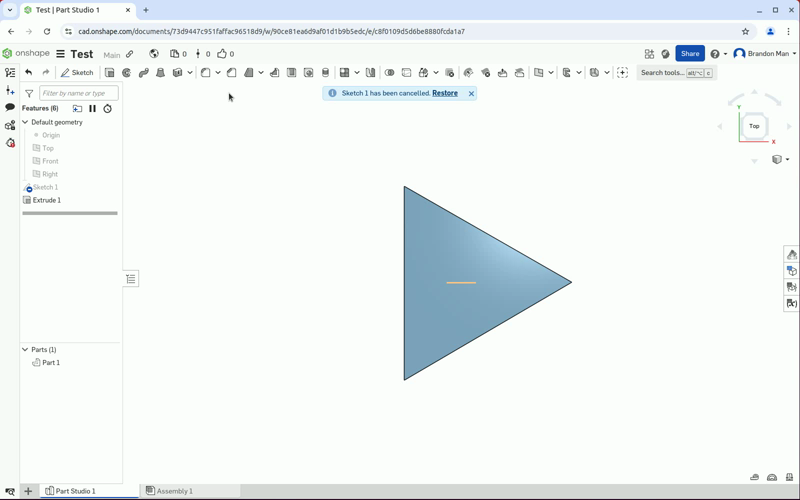
mouse_move(541, 75)
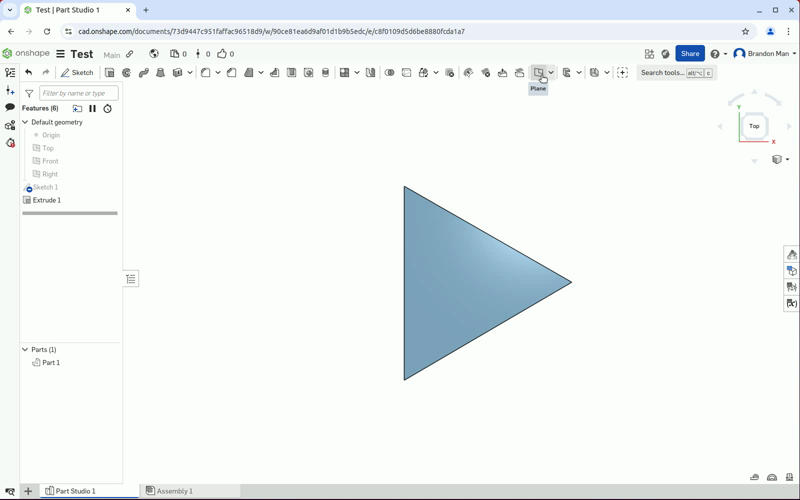
click(541, 75)
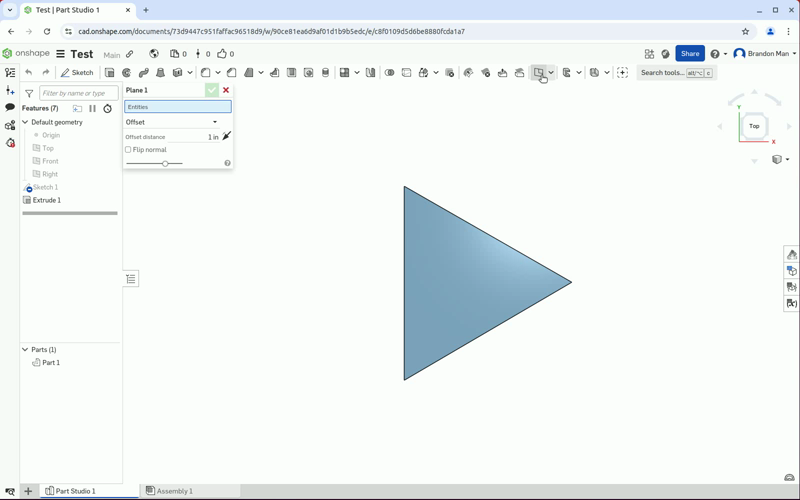
mouse_move(73, 150)
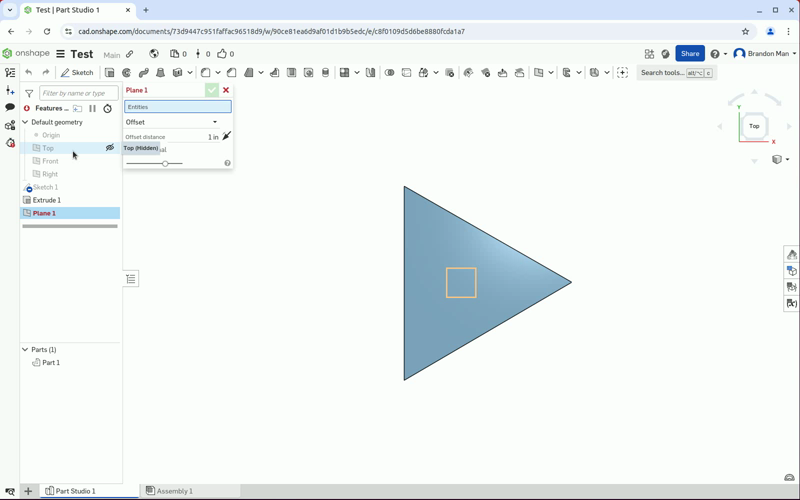
click(73, 150)
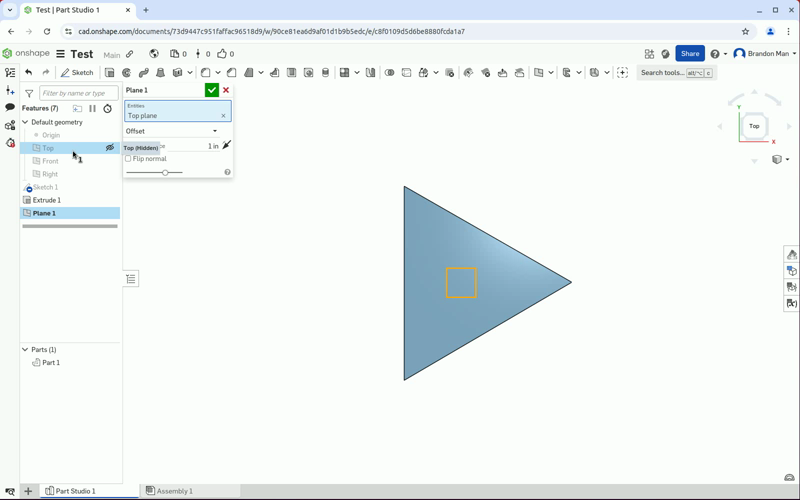
key(tab, 2)
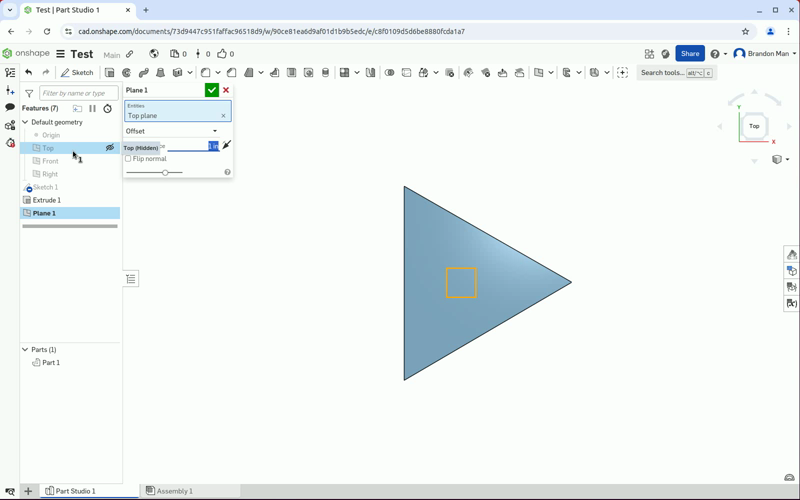
text(4.344)
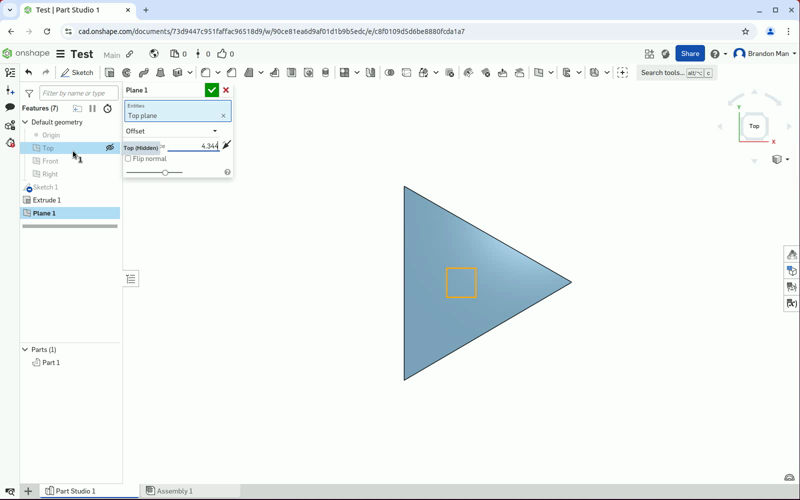
key(enter, 2)
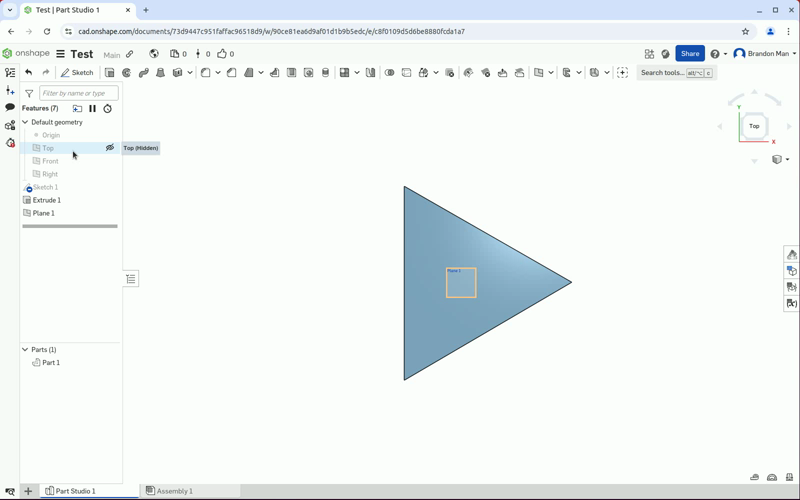
key(shift+s)
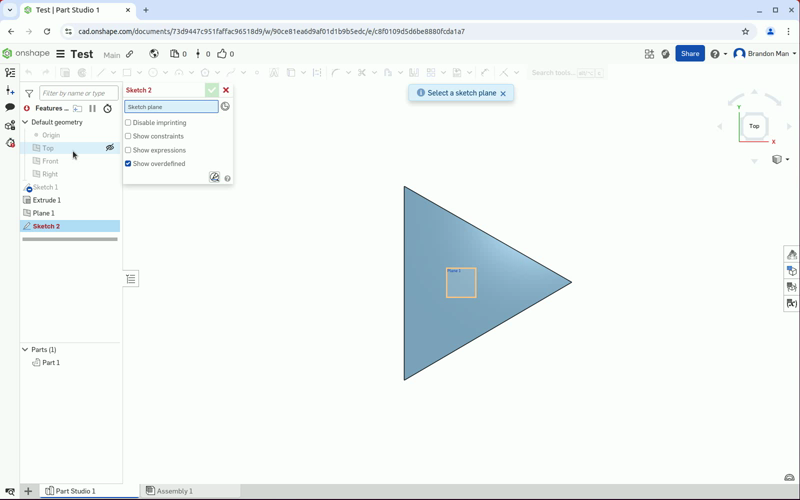
mouse_move(73, 215)
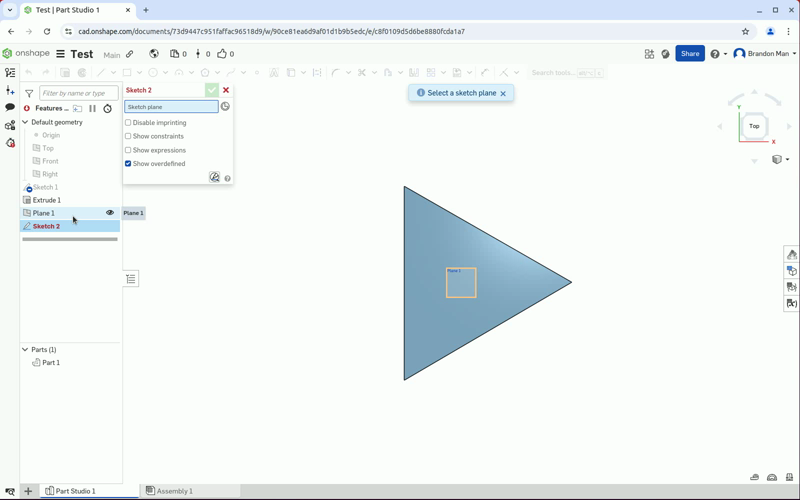
click(73, 215)
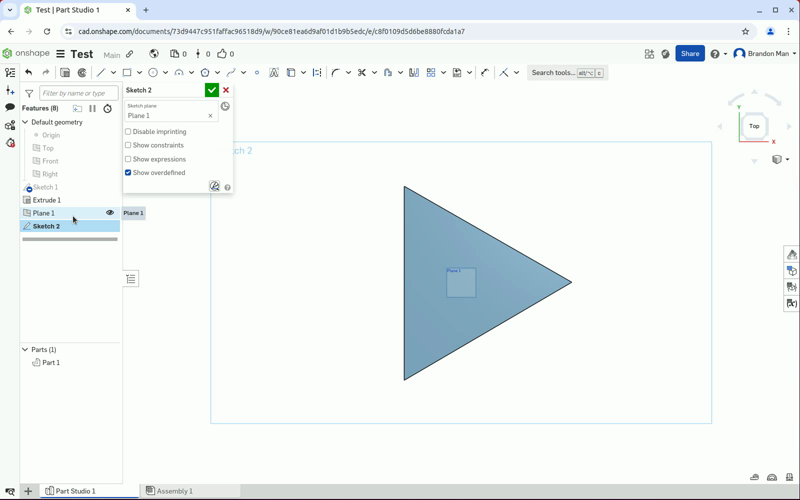
mouse_move(73, 352)
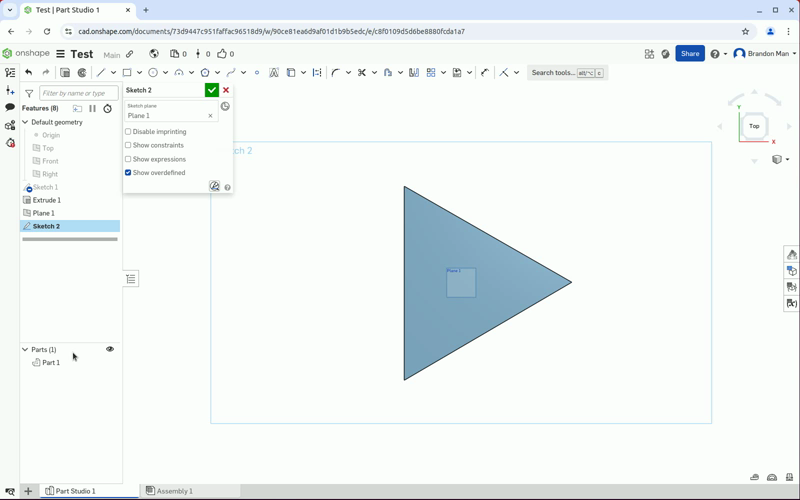
key(y)
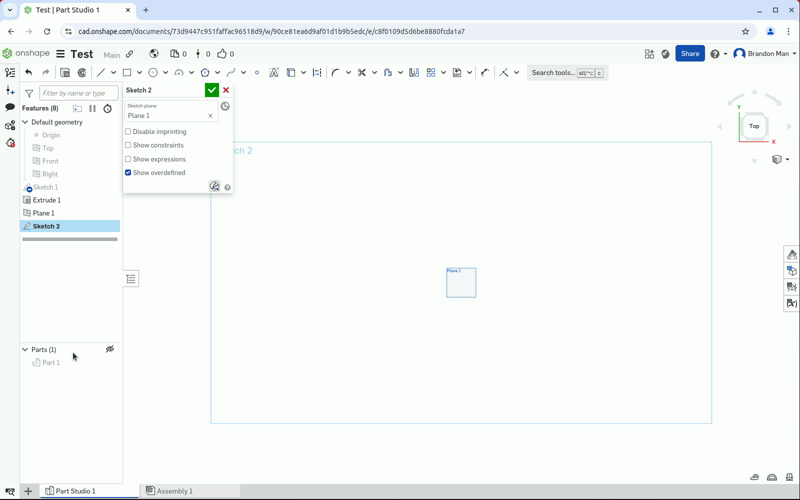
key(c)
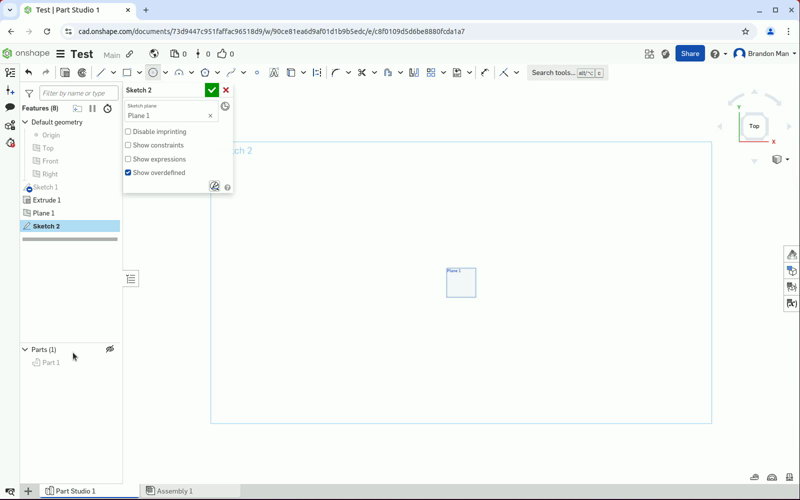
key_down(shift)
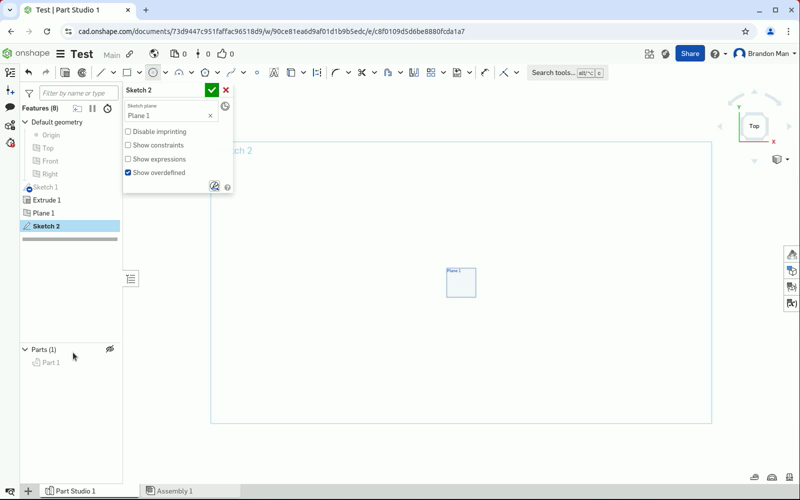
mouse_move(461, 282)
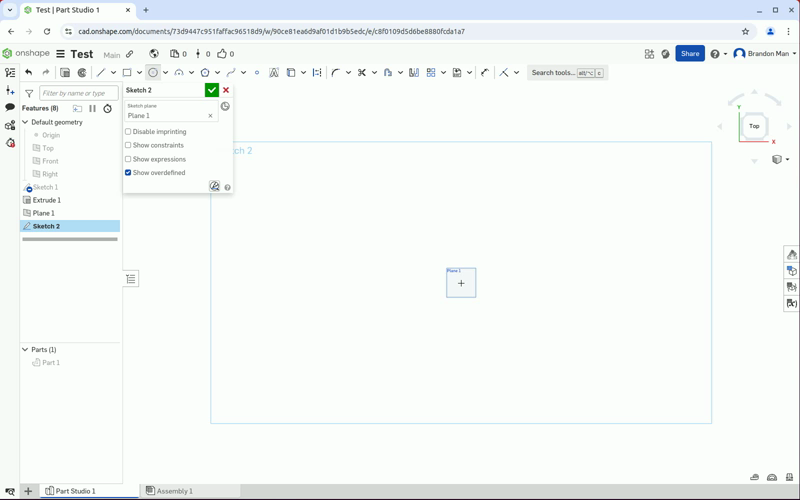
click(461, 282)
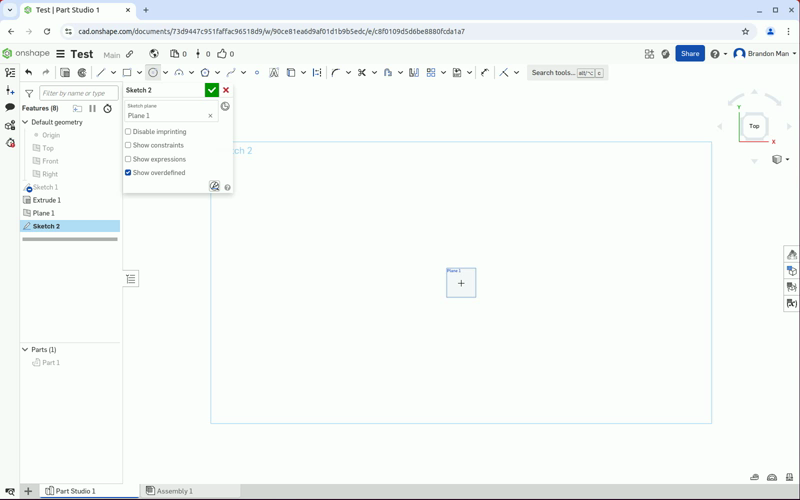
key_up(shift)
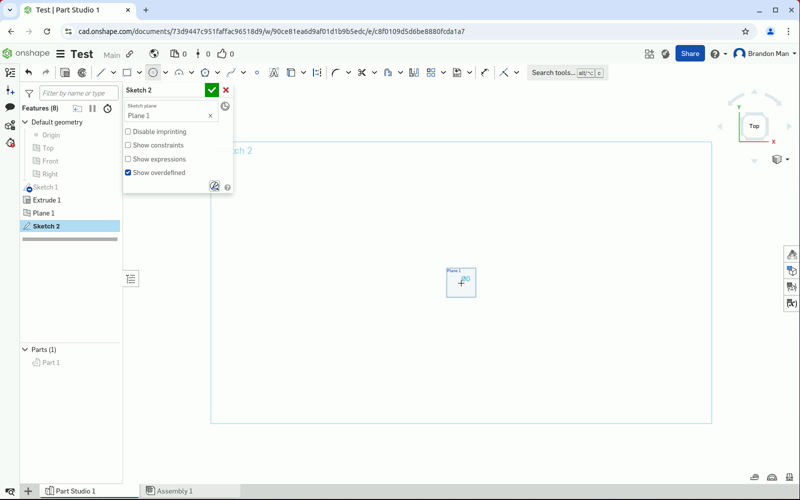
mouse_move(514, 282)
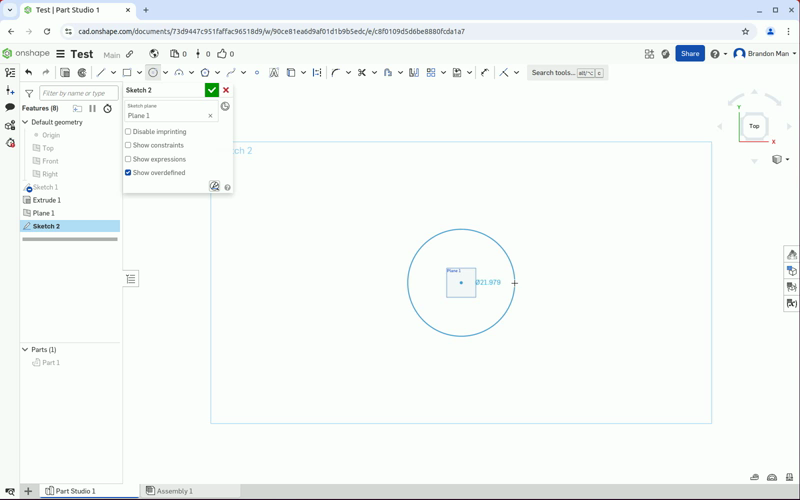
click(514, 282)
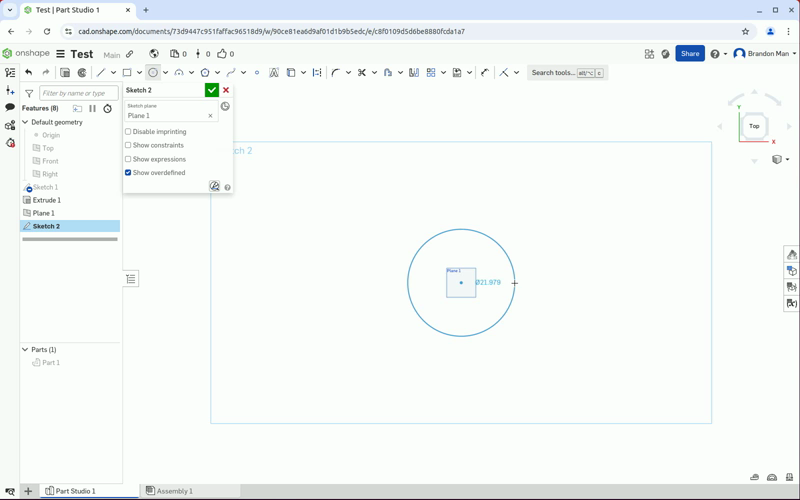
key(esc)
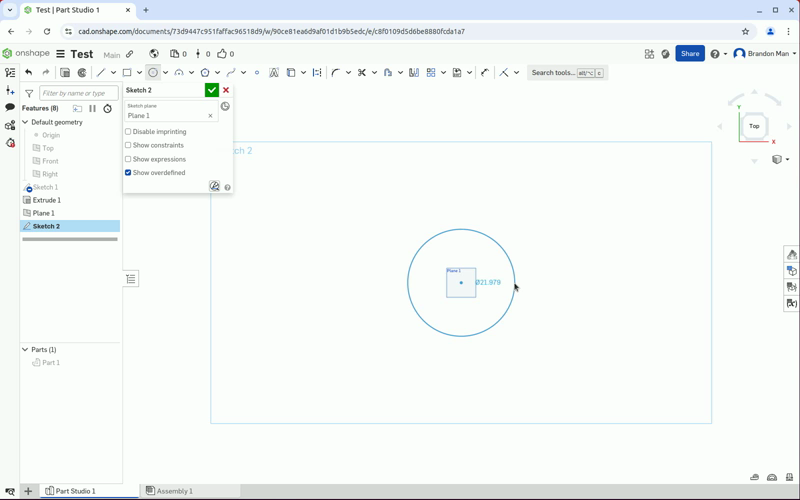
mouse_move(481, 268)
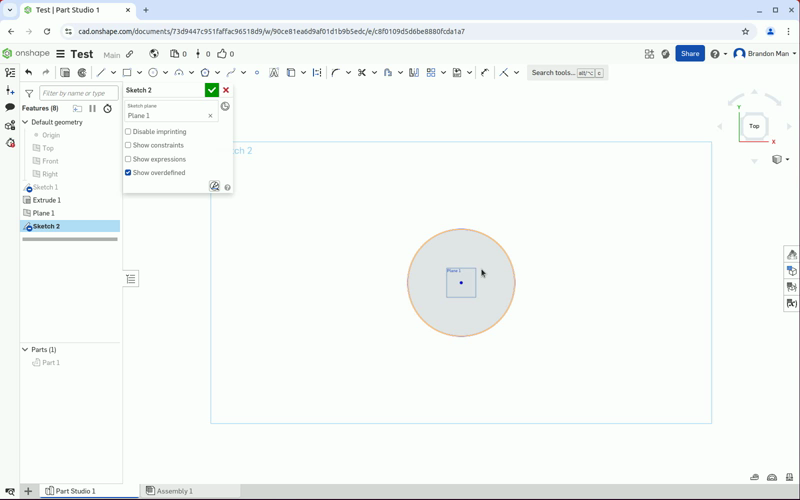
click(481, 268)
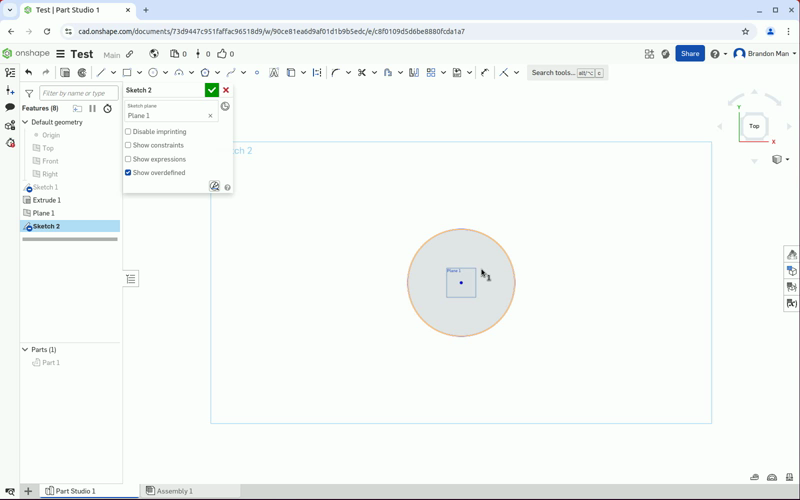
mouse_move(73, 352)
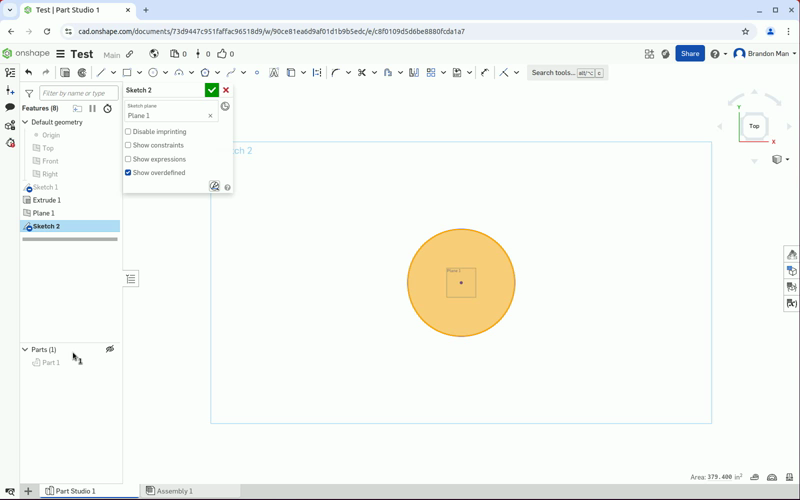
key(shift+y)
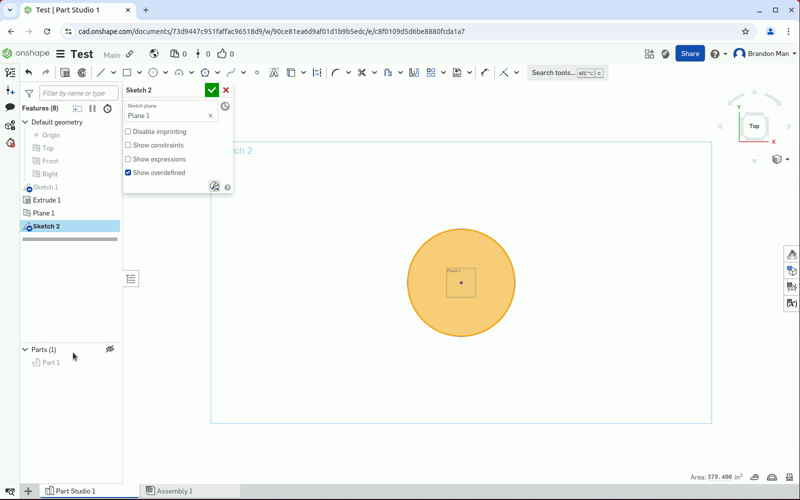
key(shift+e)
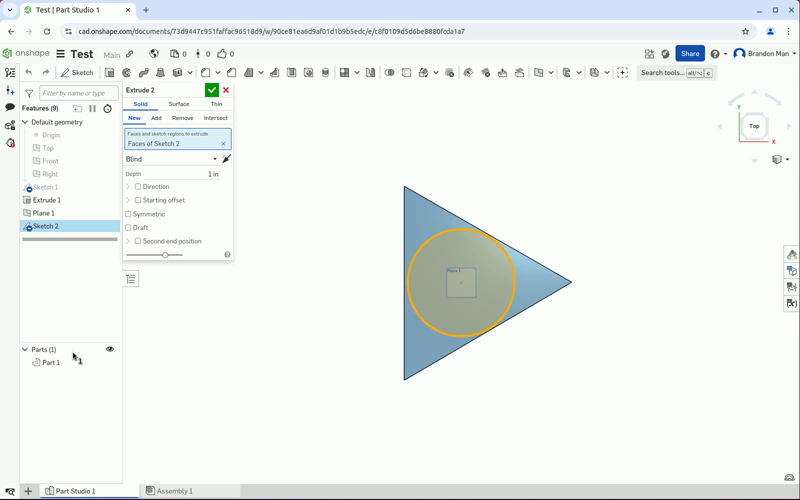
mouse_move(143, 106)
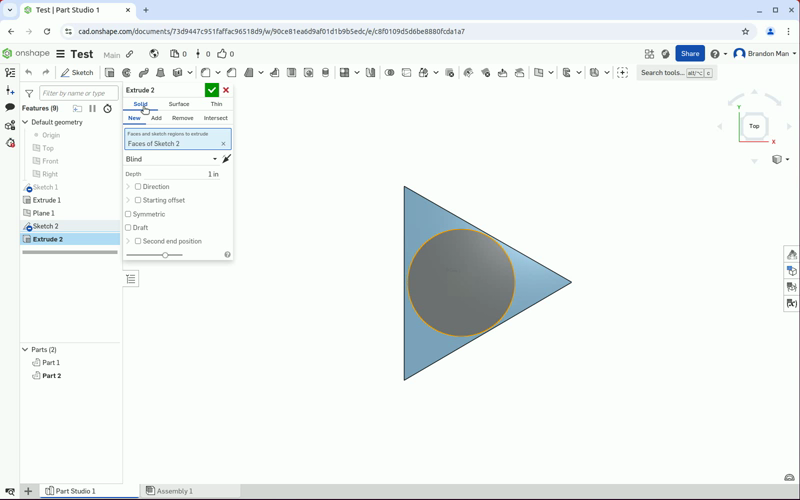
click(143, 106)
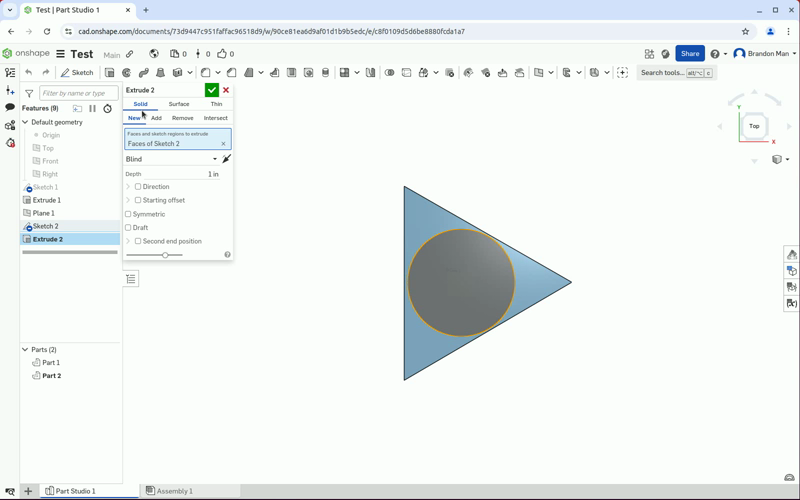
mouse_move(137, 120)
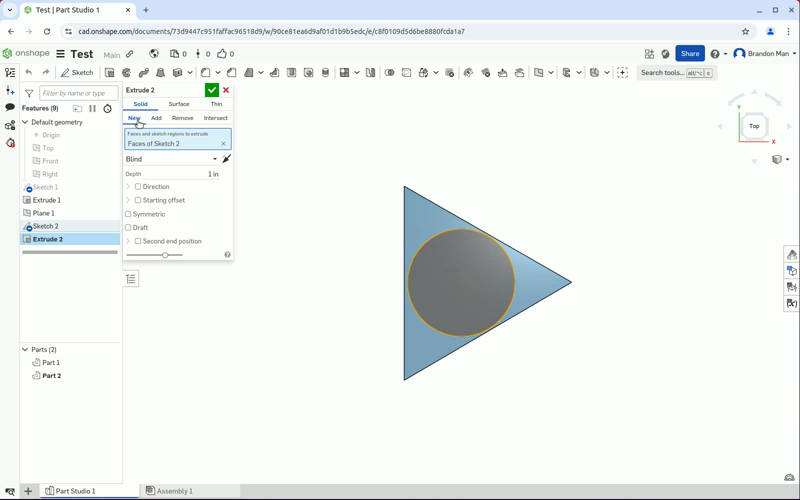
click(137, 120)
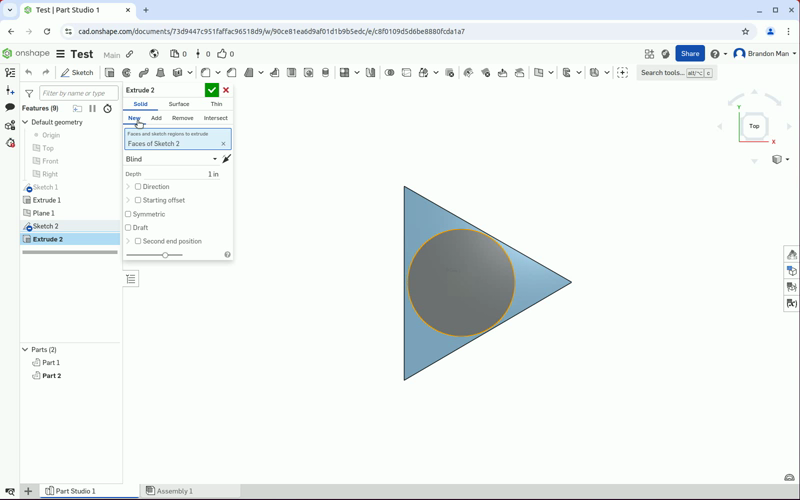
key(tab, 4)
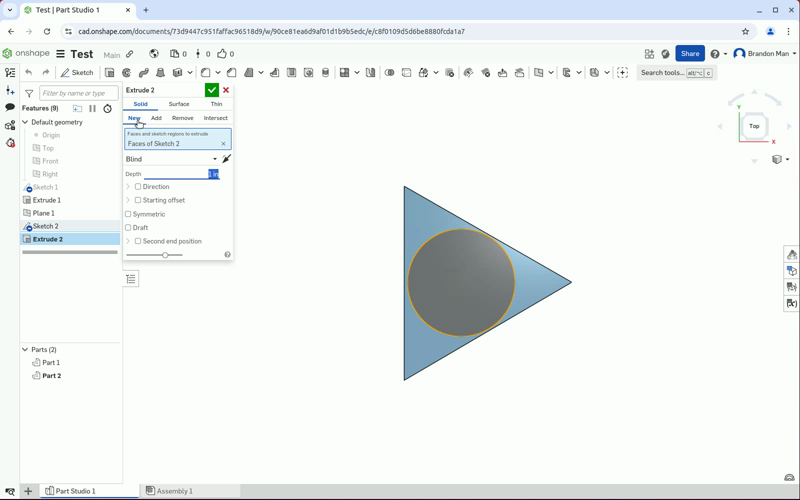
text(2.407)
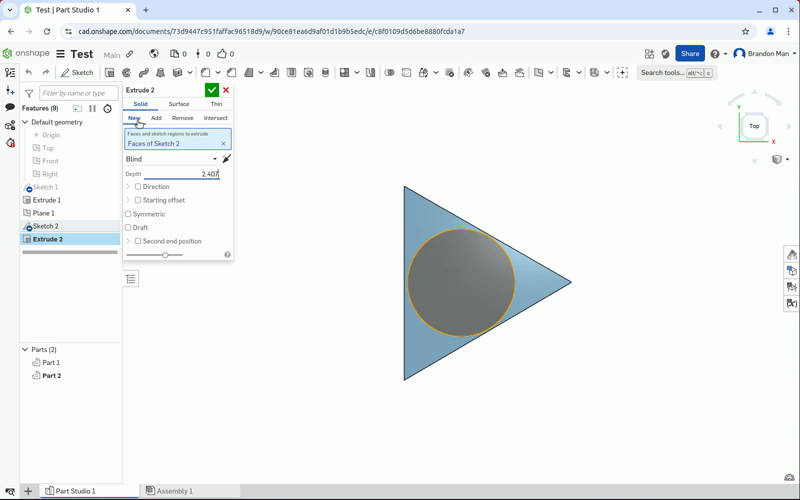
key(enter)
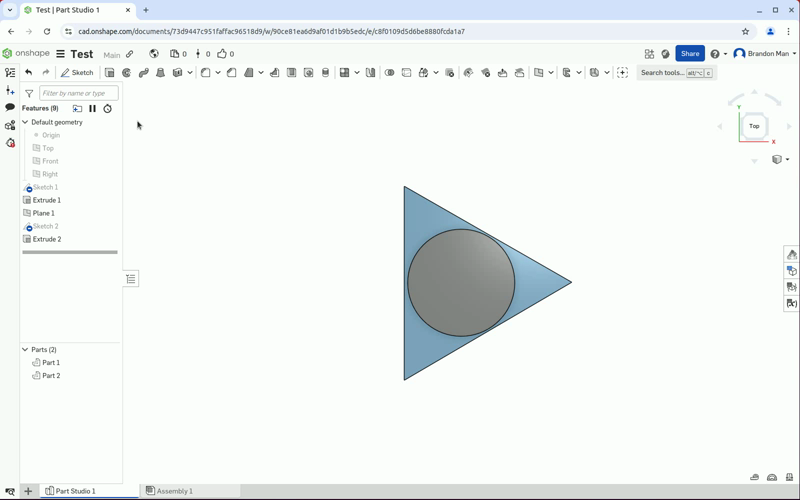
key(shift+h)
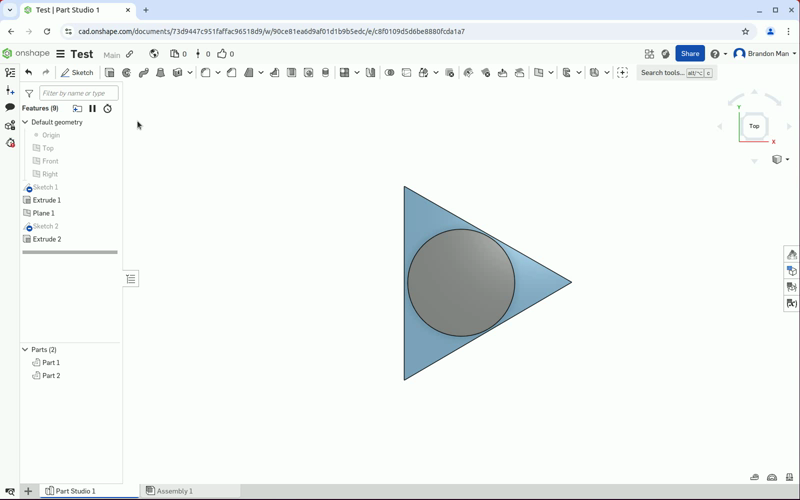
key(shift+h)
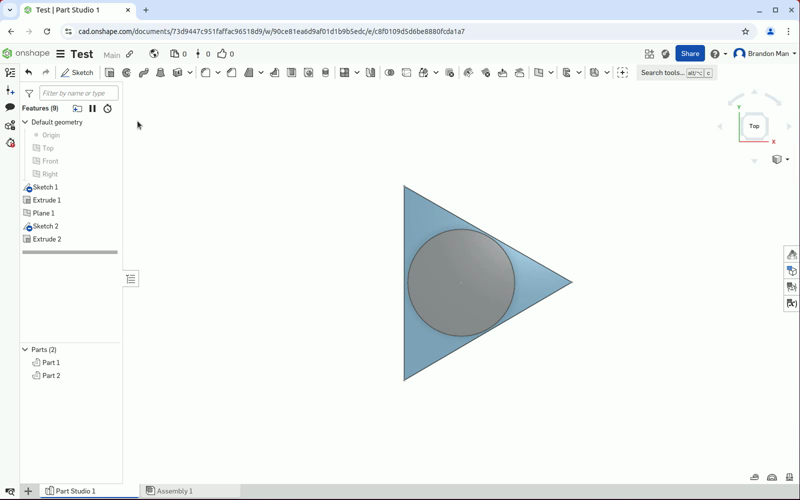
key(shift+7)
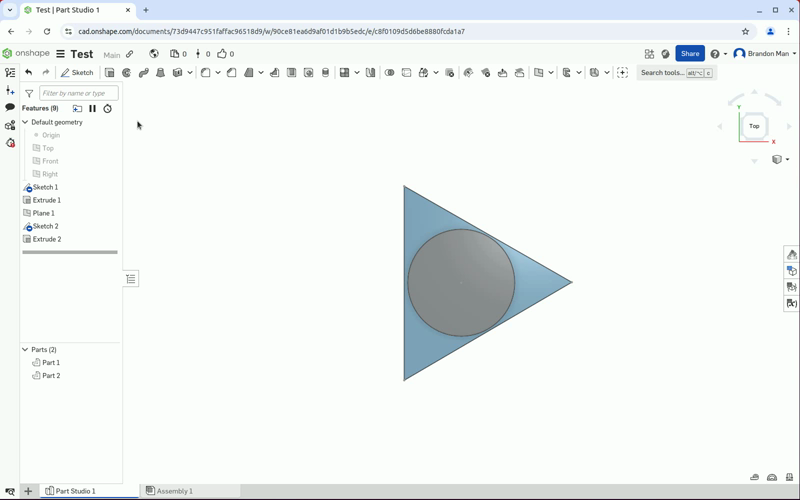
key(up, 3)
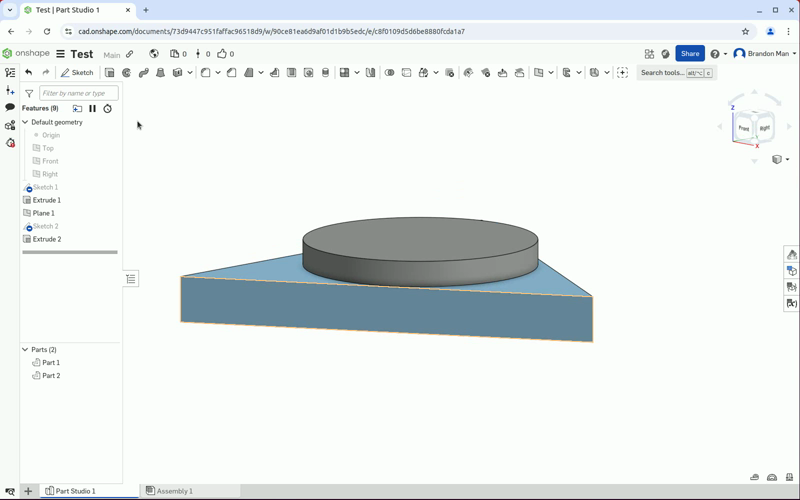
key(left, 3)
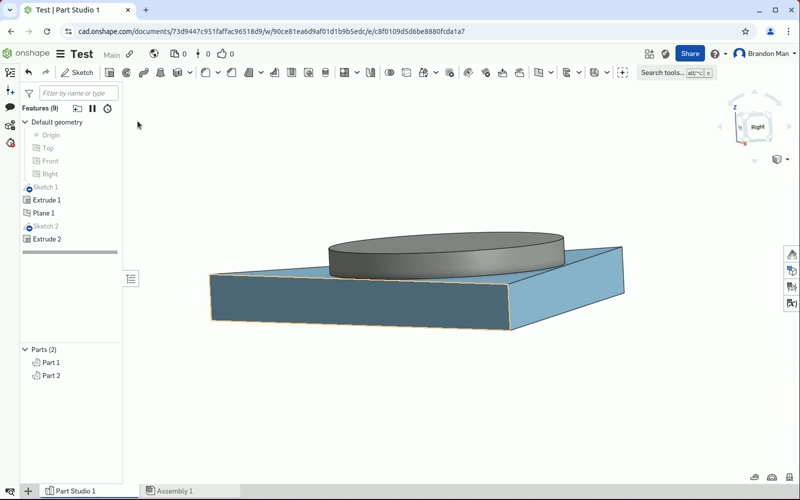
key(right, 3)
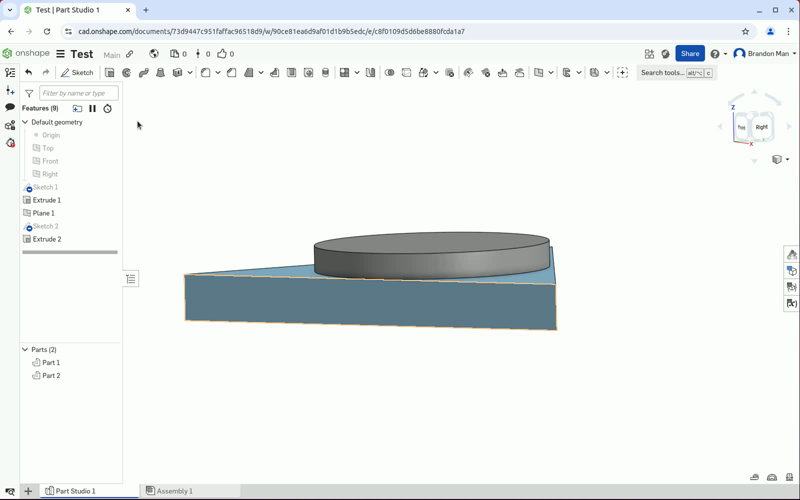
key(down, 3)
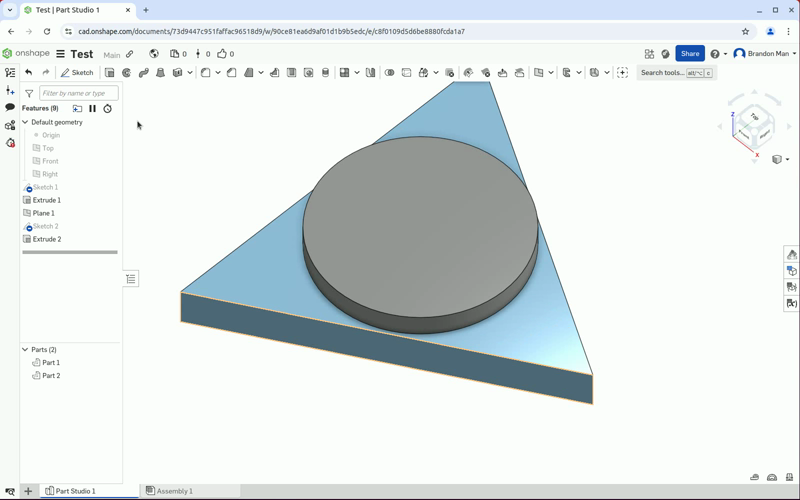
mouse_move(73, 189)
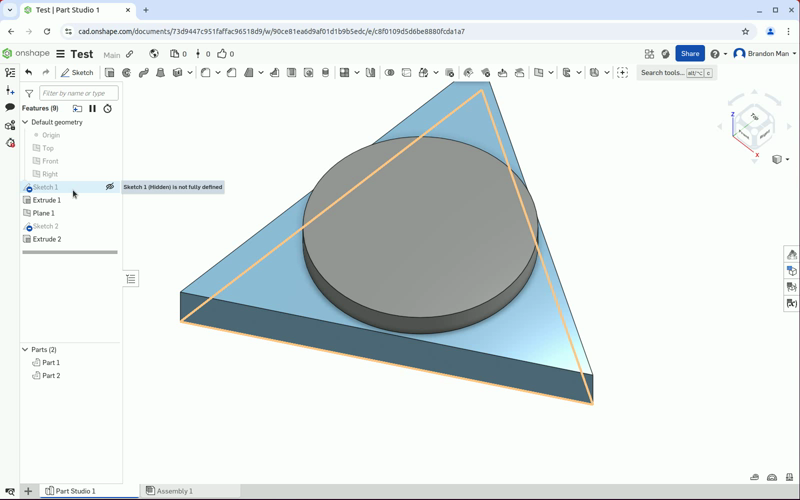
click(73, 189)